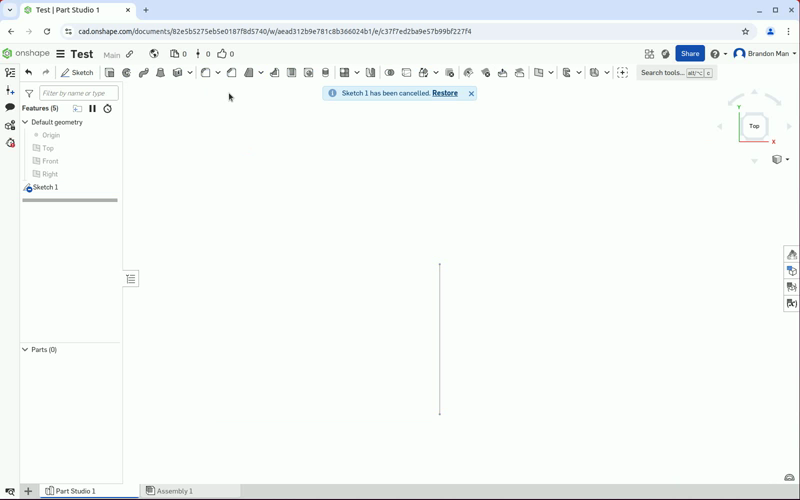
key(shift+h)
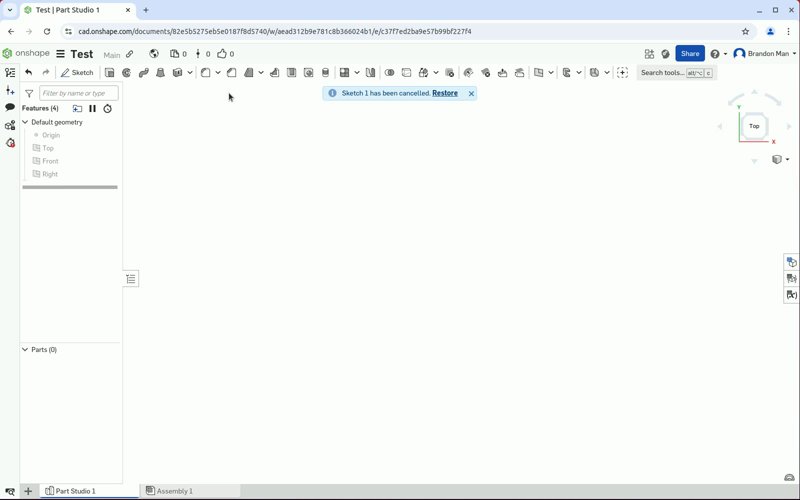
mouse_move(73, 352)
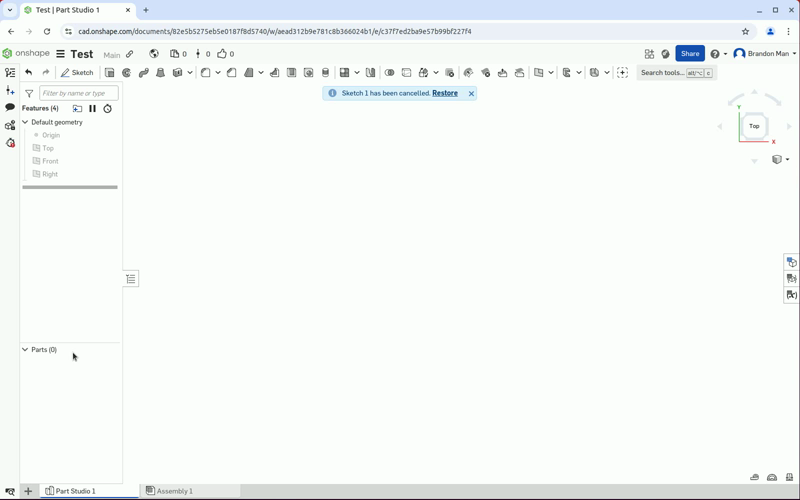
key(y)
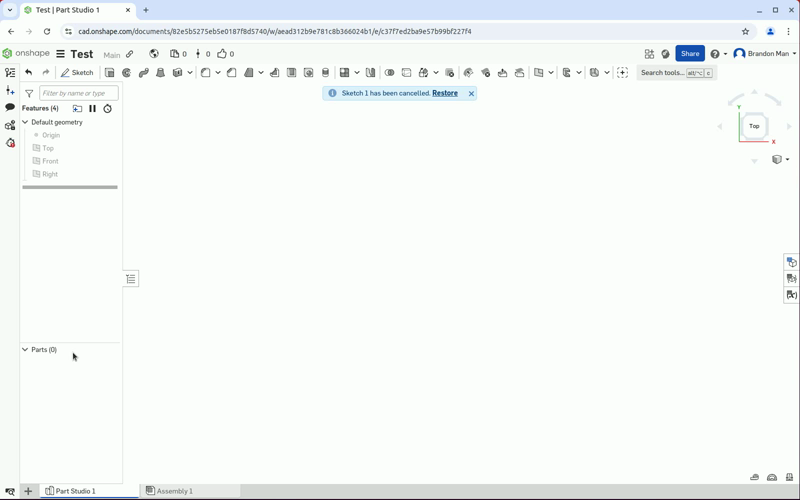
key(shift+p)
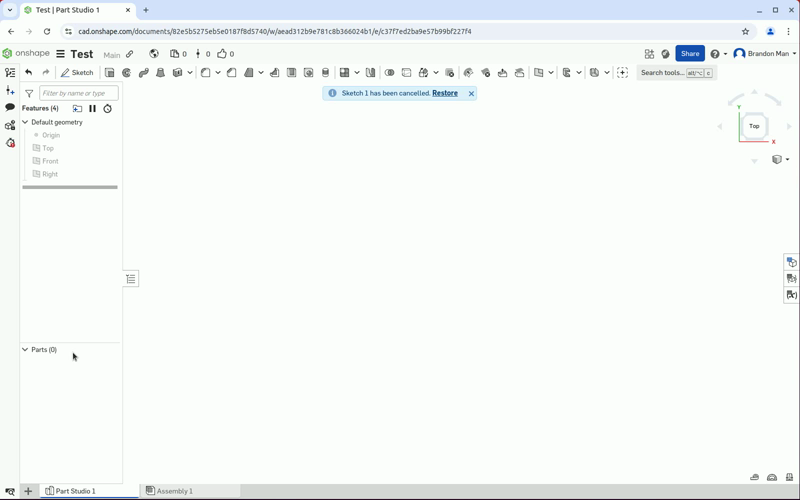
key(space)
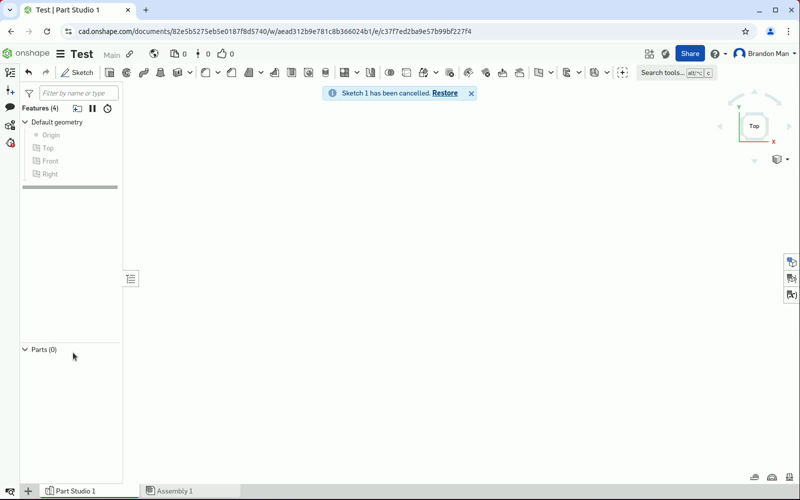
key_down(shift)
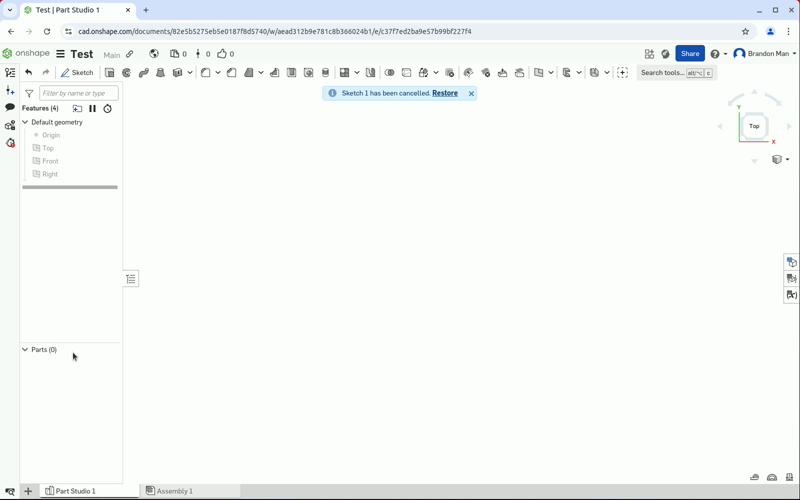
key(up)
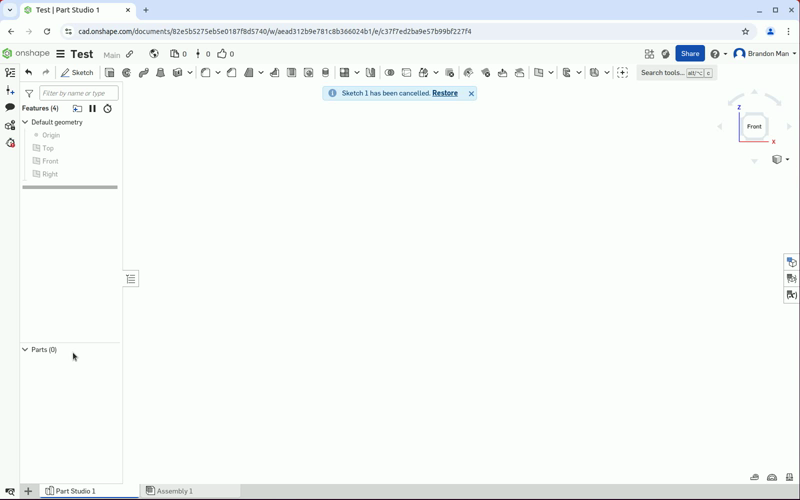
key_up(shift)
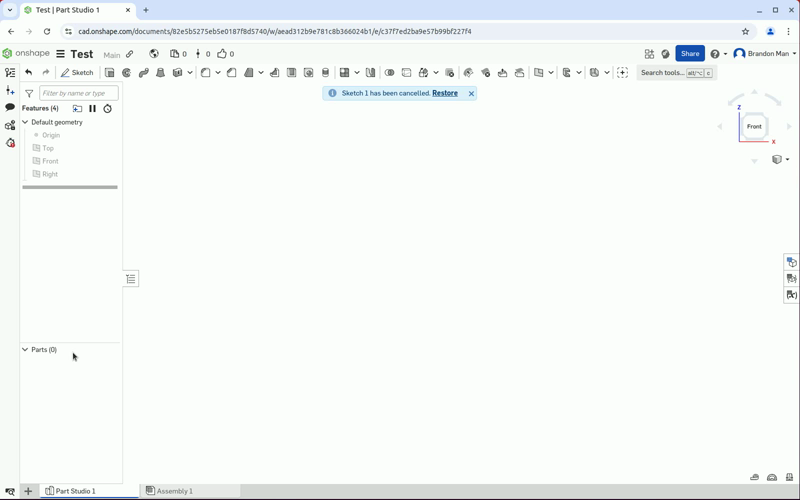
mouse_move(73, 352)
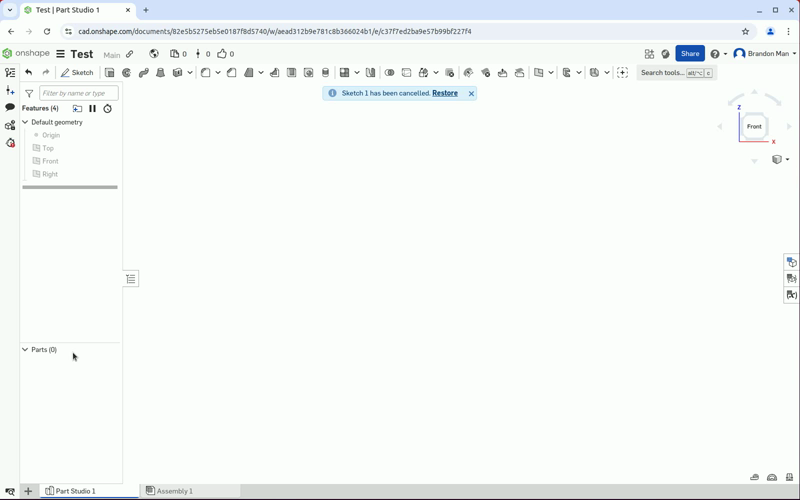
key(shift+y)
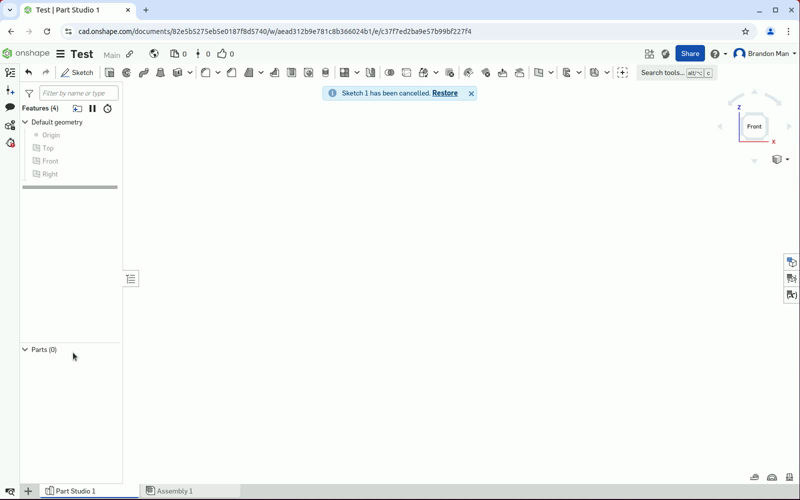
key(shift+s)
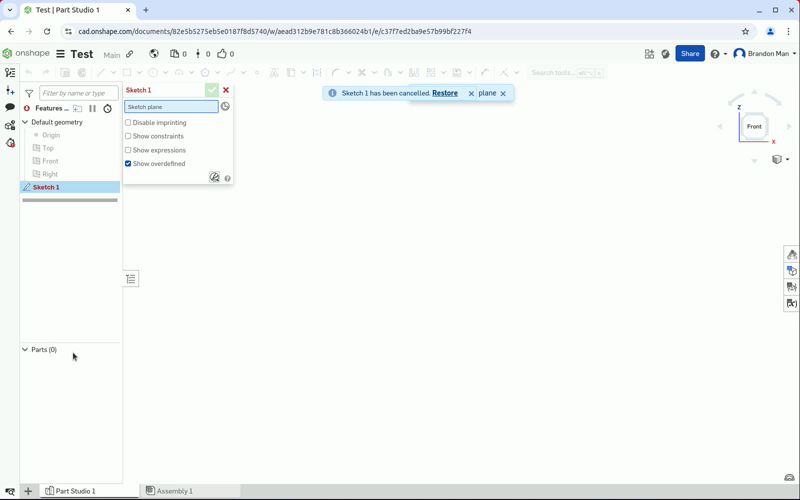
mouse_move(73, 163)
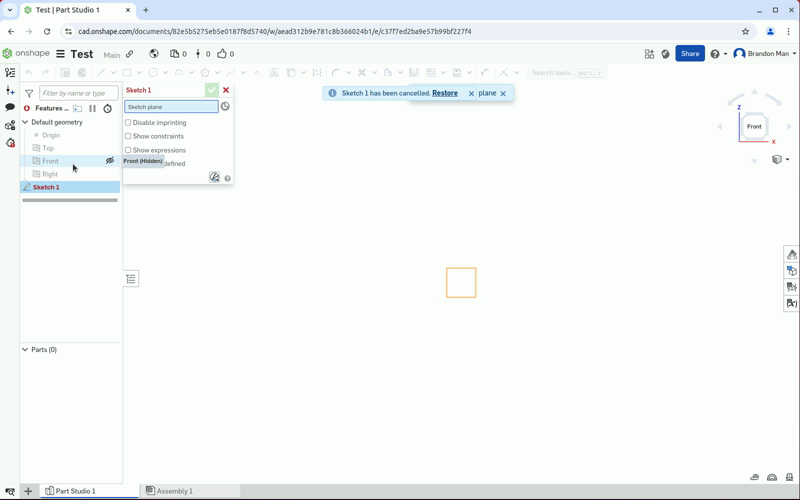
click(73, 163)
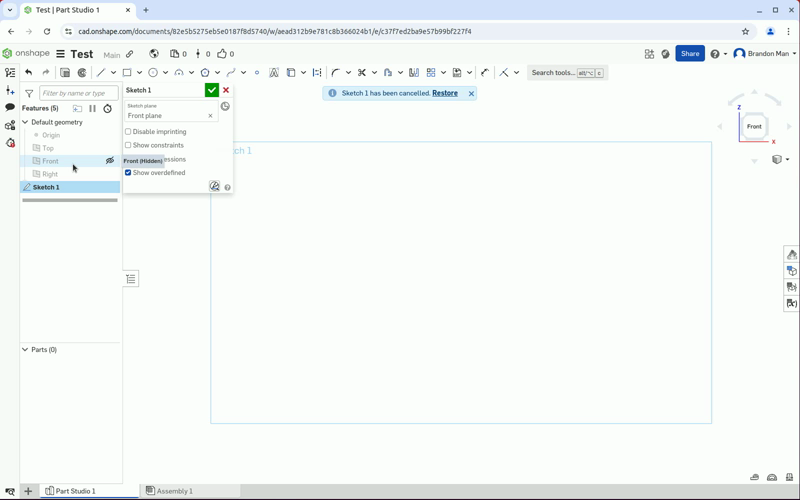
mouse_move(73, 352)
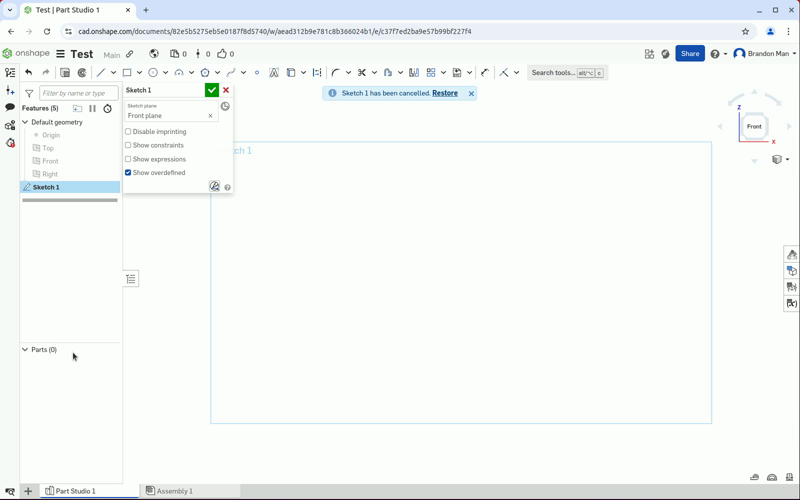
key(y)
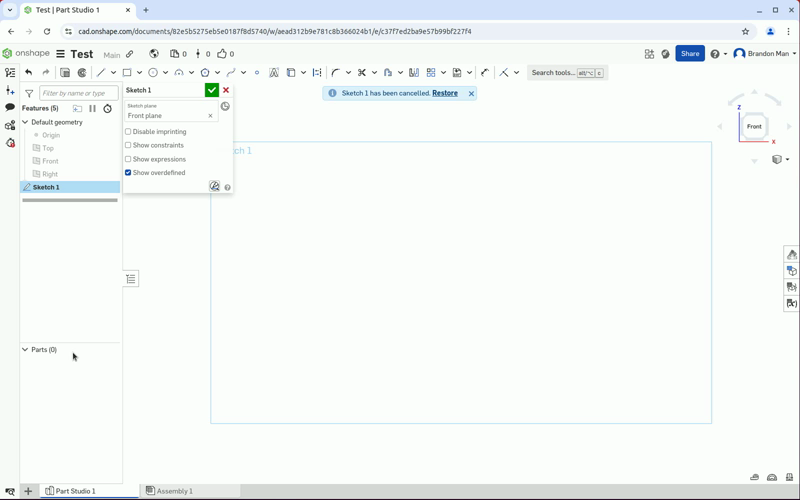
key(c)
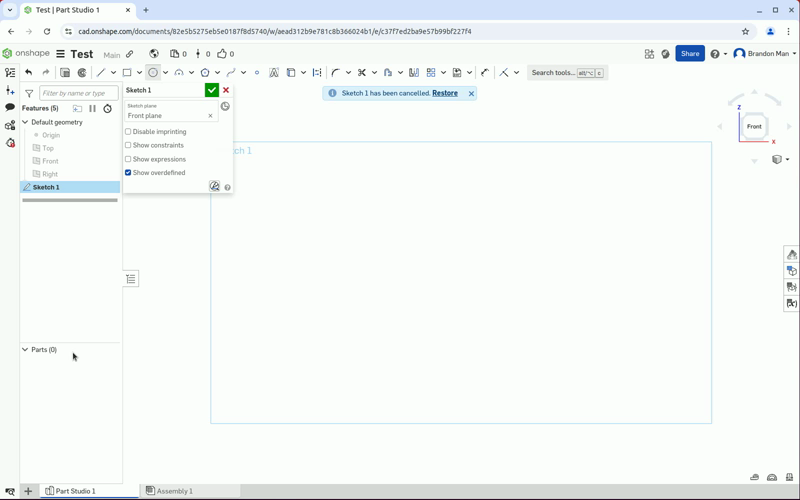
key_down(shift)
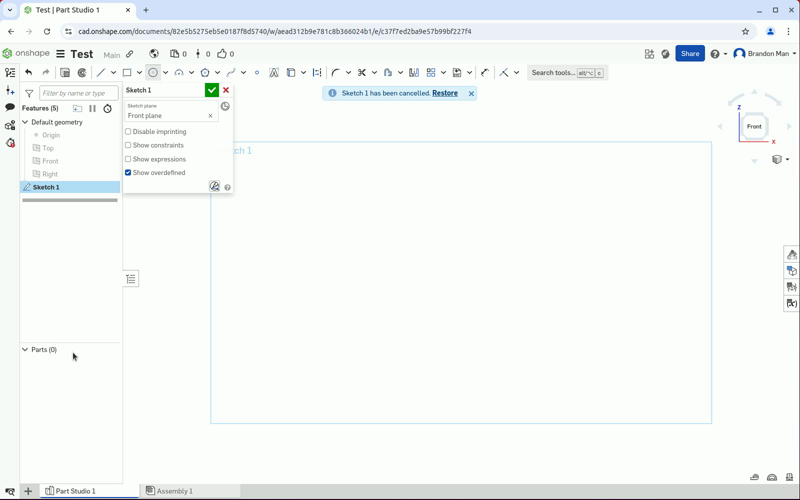
mouse_move(461, 282)
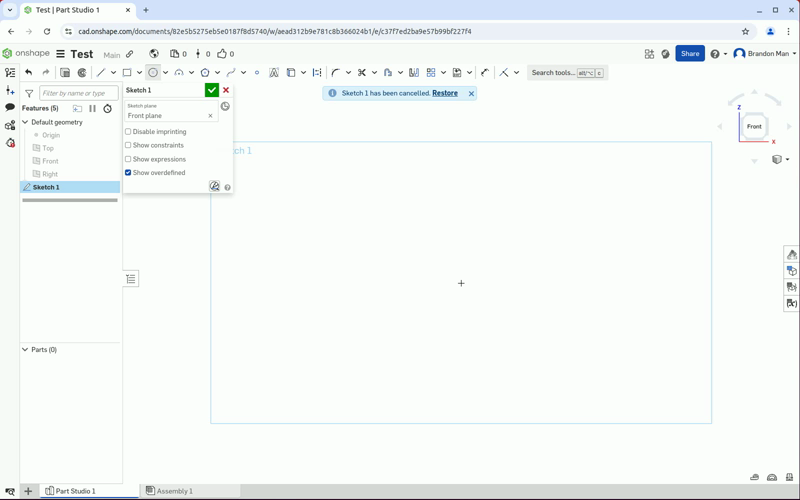
click(461, 282)
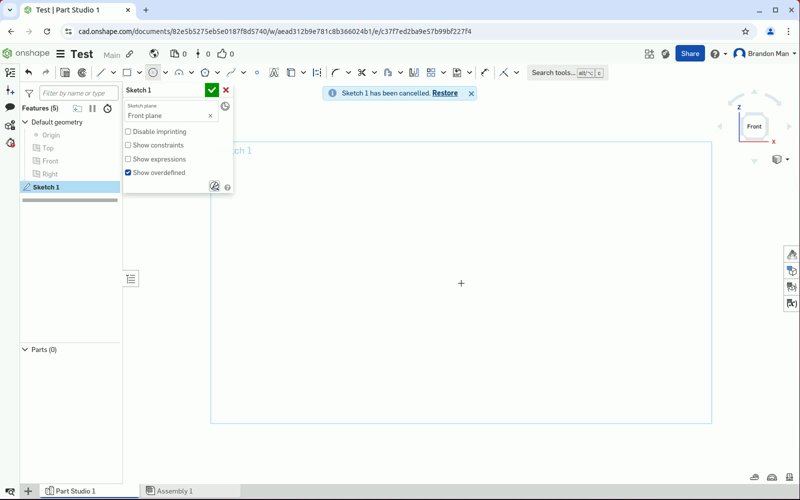
key_up(shift)
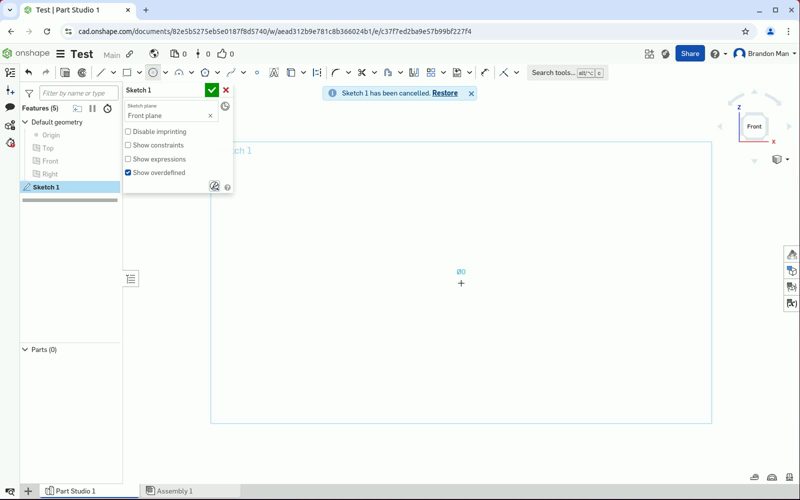
mouse_move(518, 282)
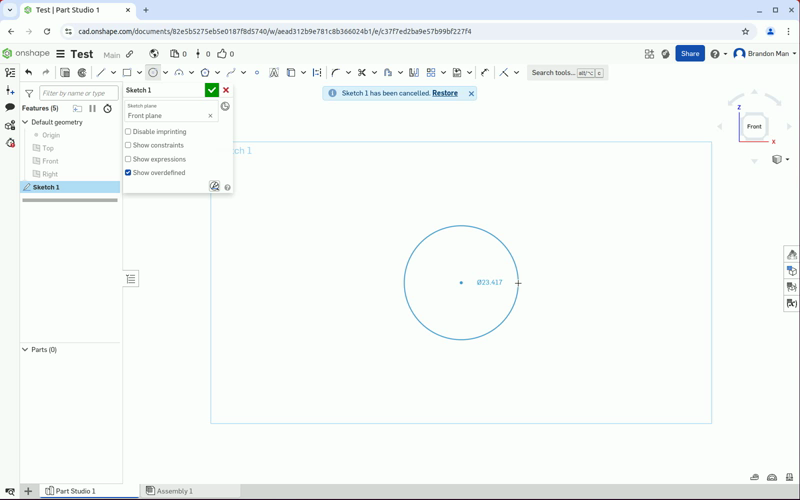
click(518, 282)
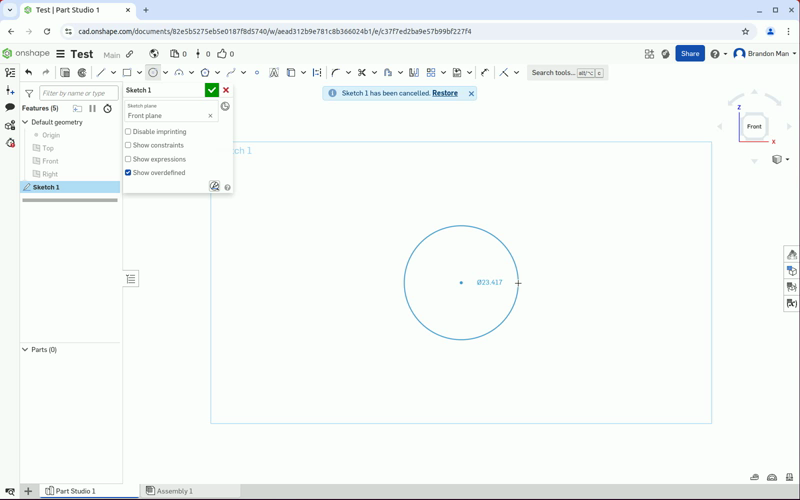
key(esc)
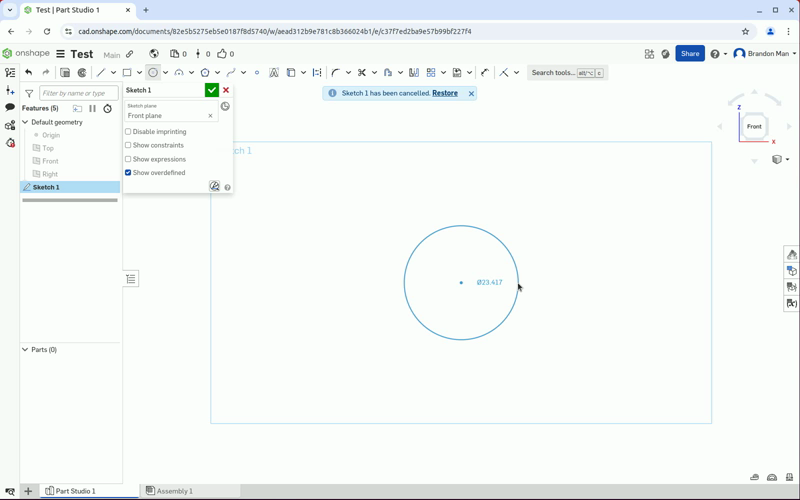
mouse_move(428, 282)
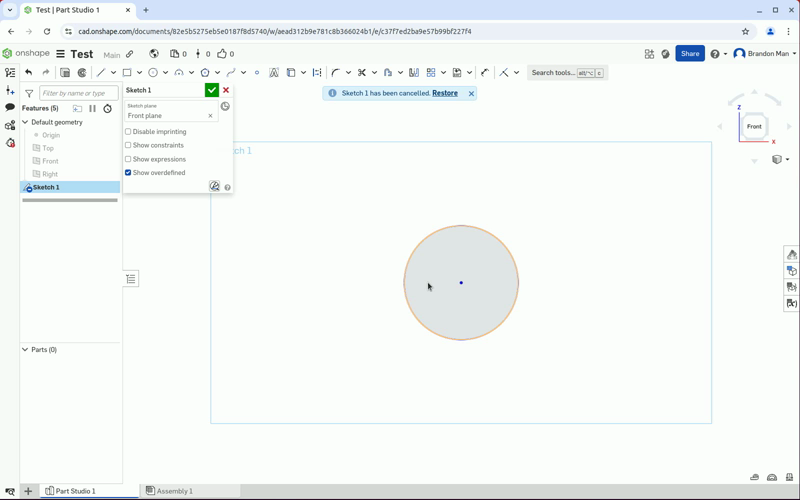
click(428, 282)
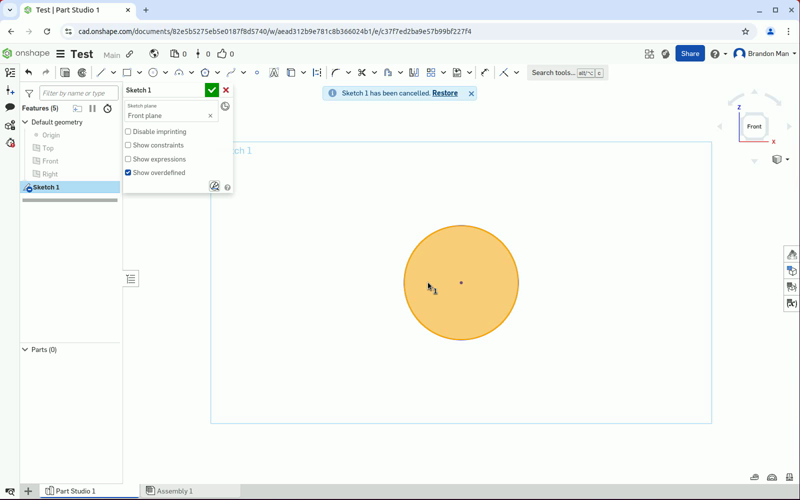
mouse_move(73, 352)
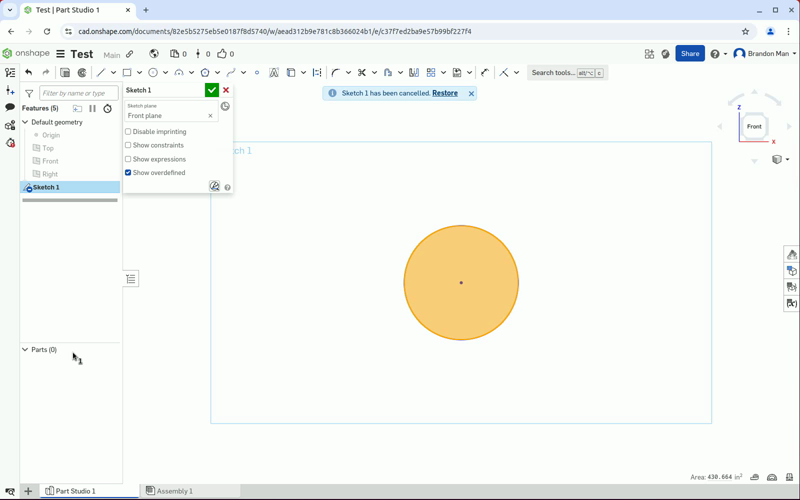
key(shift+y)
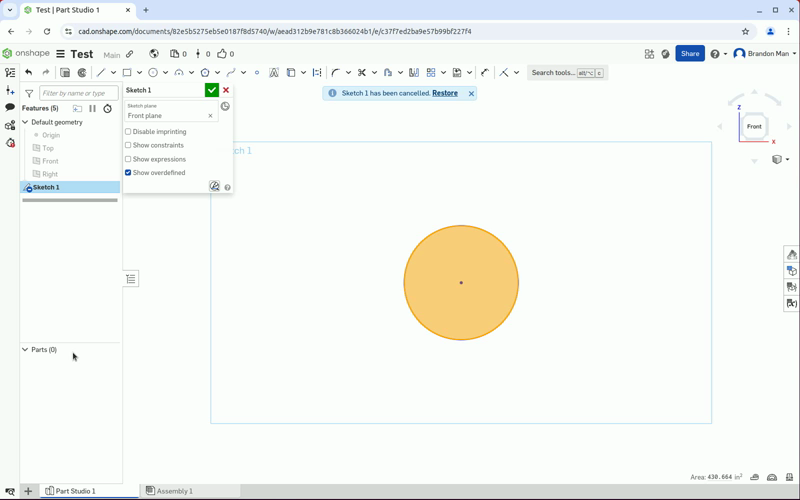
key(shift+e)
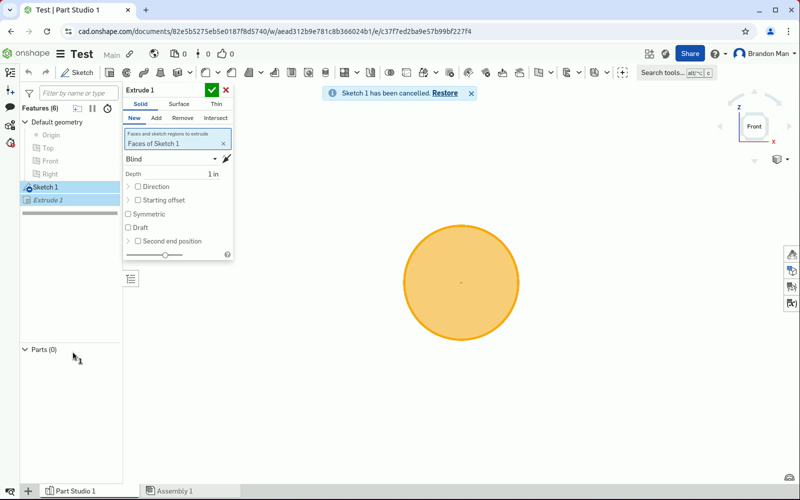
mouse_move(143, 106)
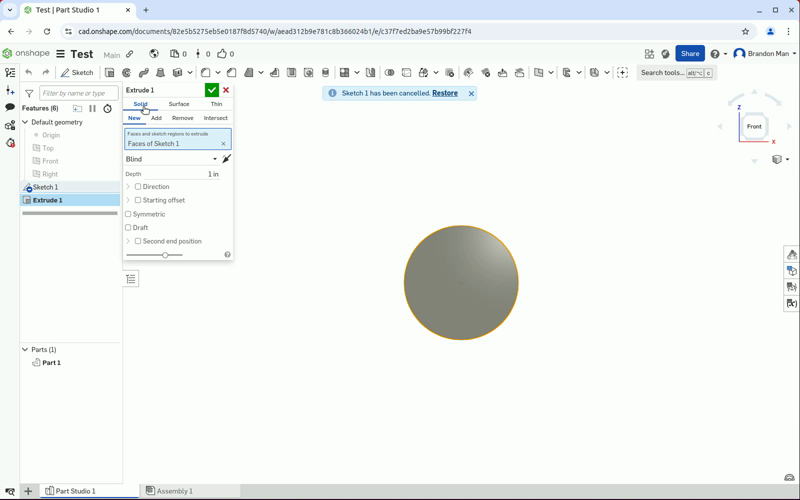
click(143, 106)
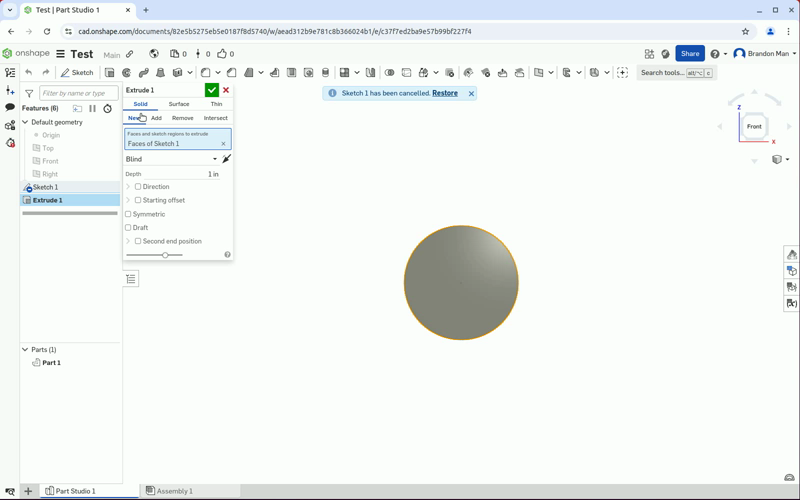
mouse_move(137, 120)
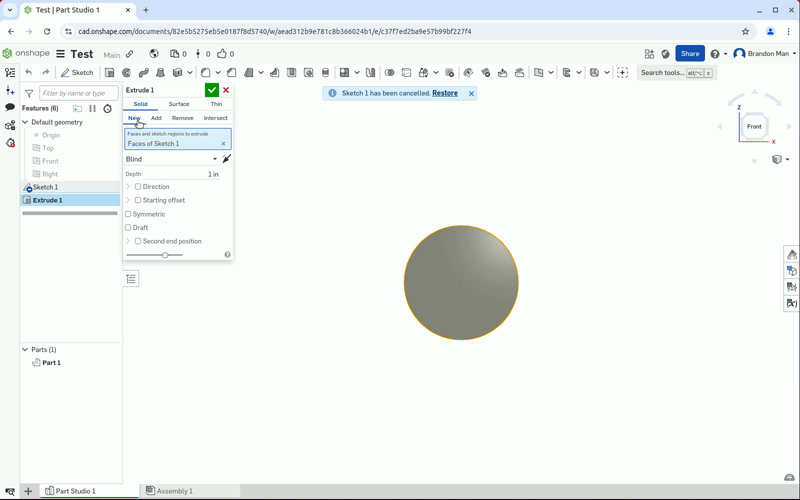
click(137, 120)
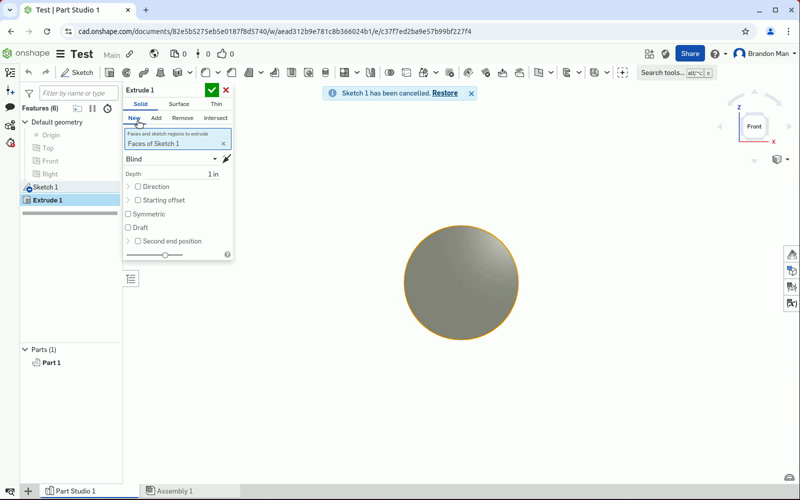
key(tab, 4)
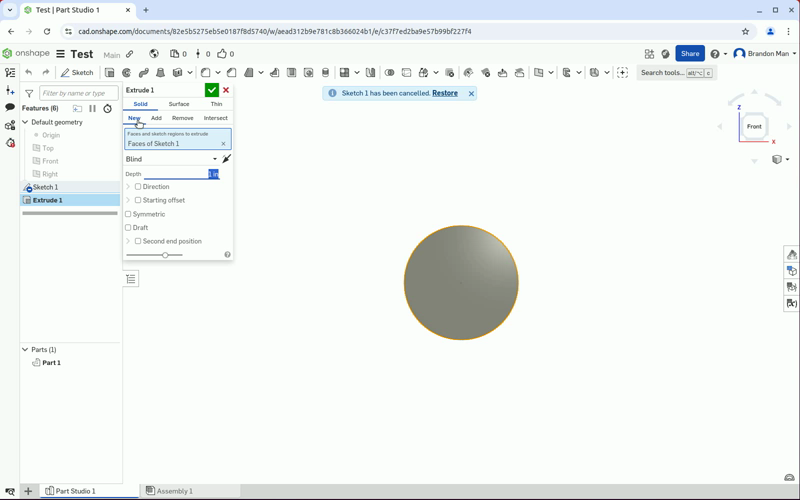
text(5.777)
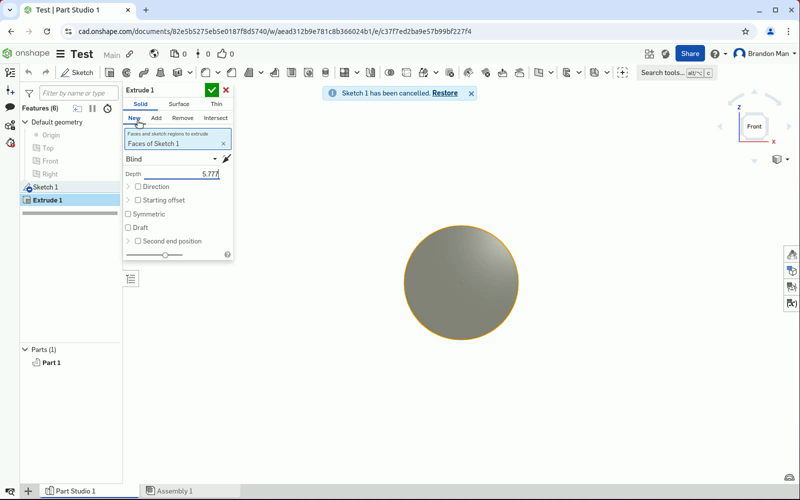
key(enter)
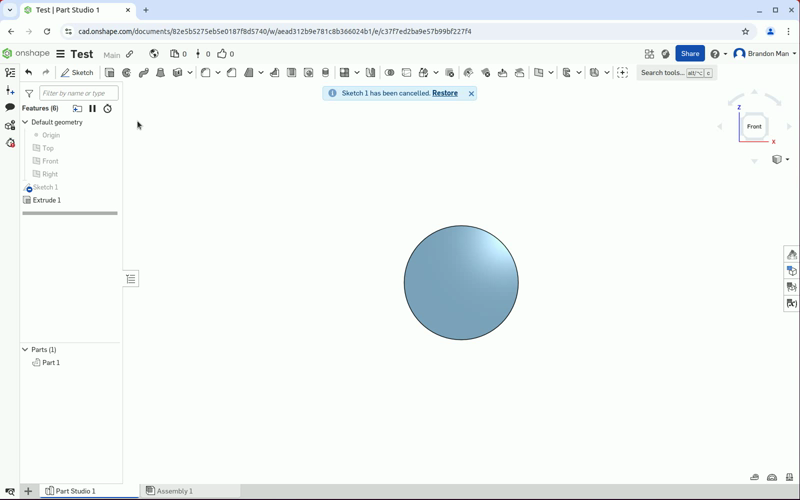
key(shift+h)
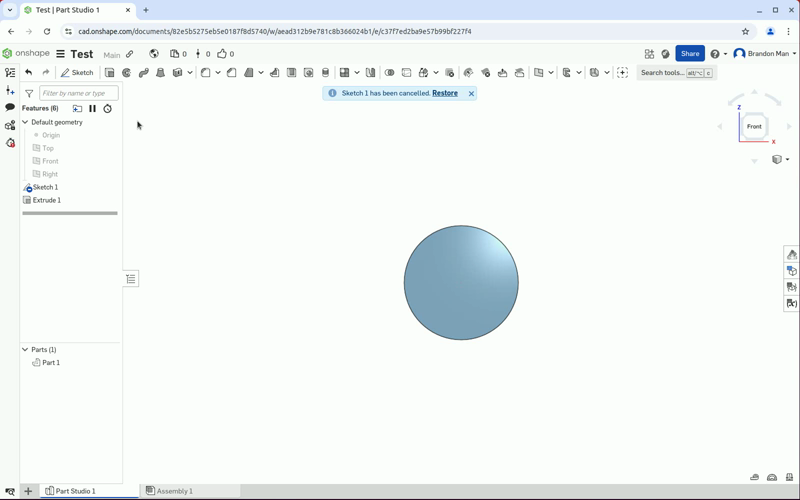
key(shift+h)
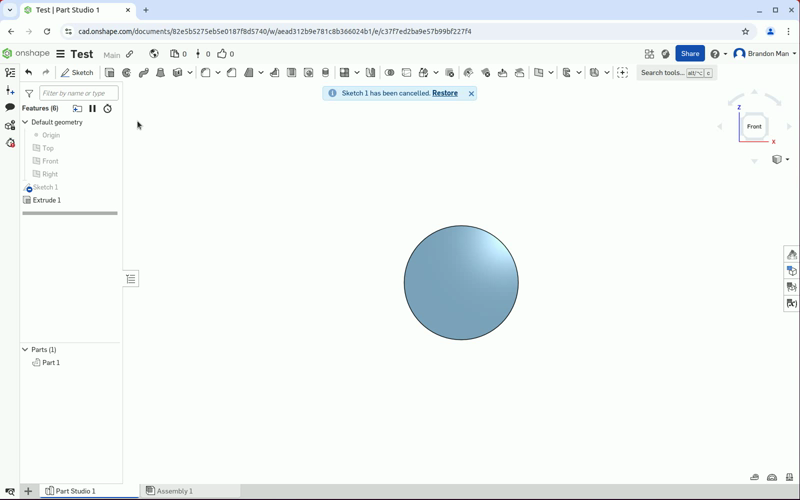
mouse_move(73, 189)
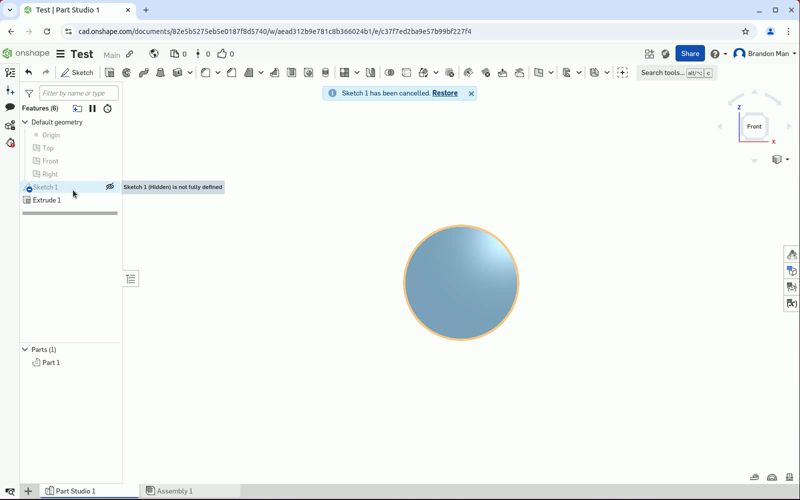
click(73, 189)
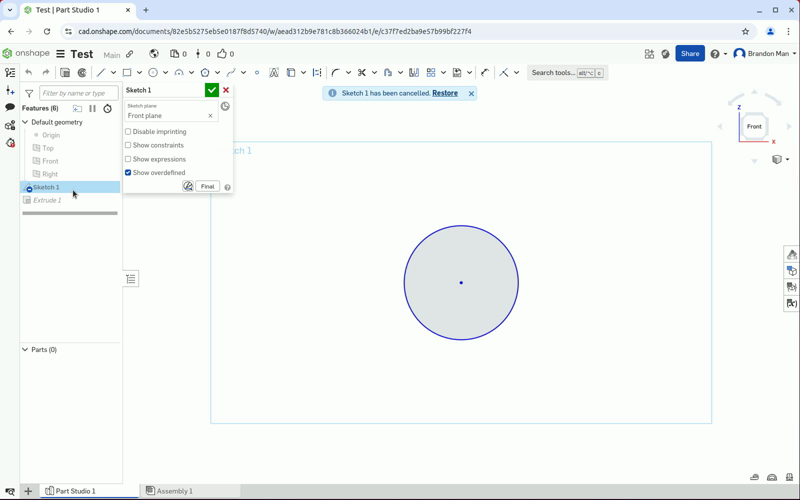
mouse_move(229, 92)
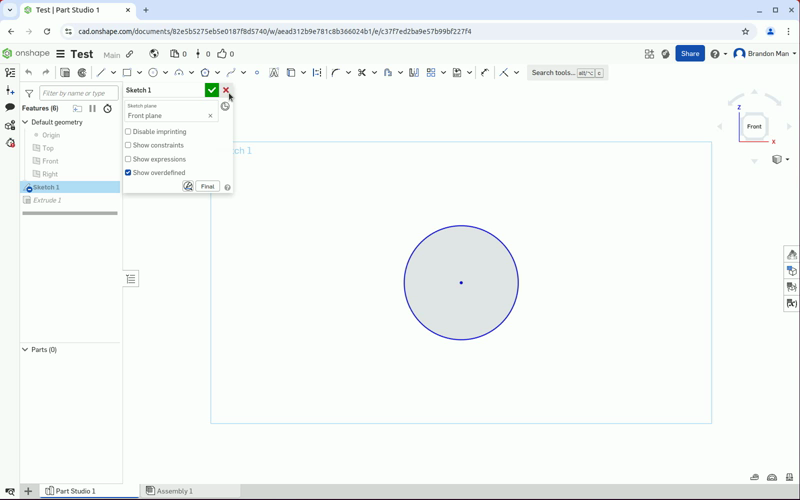
click(229, 92)
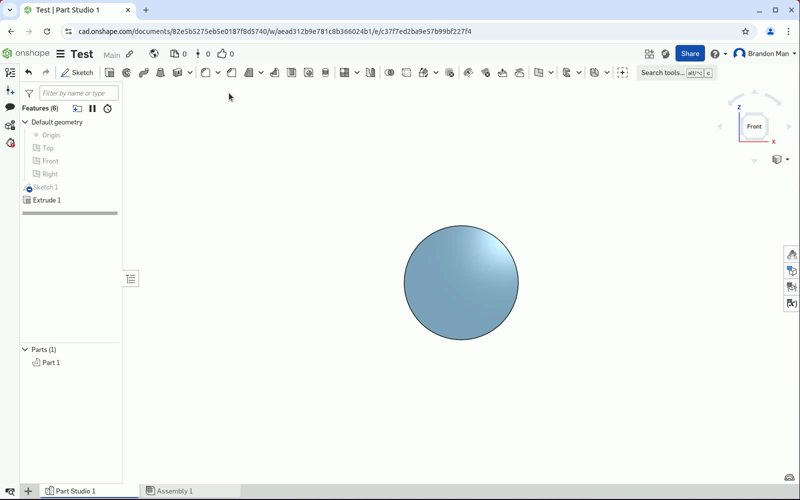
mouse_move(541, 75)
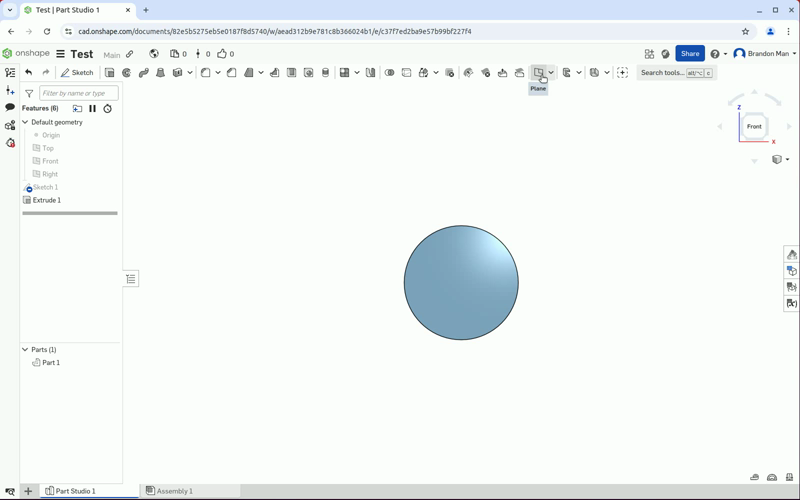
click(541, 75)
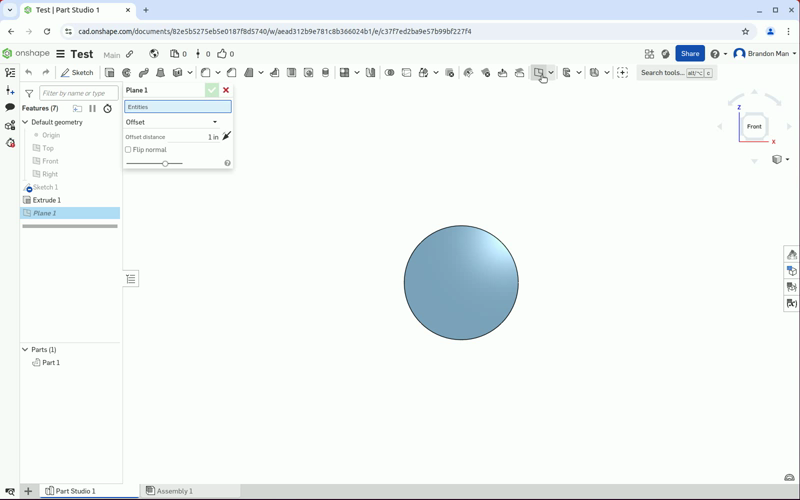
mouse_move(73, 163)
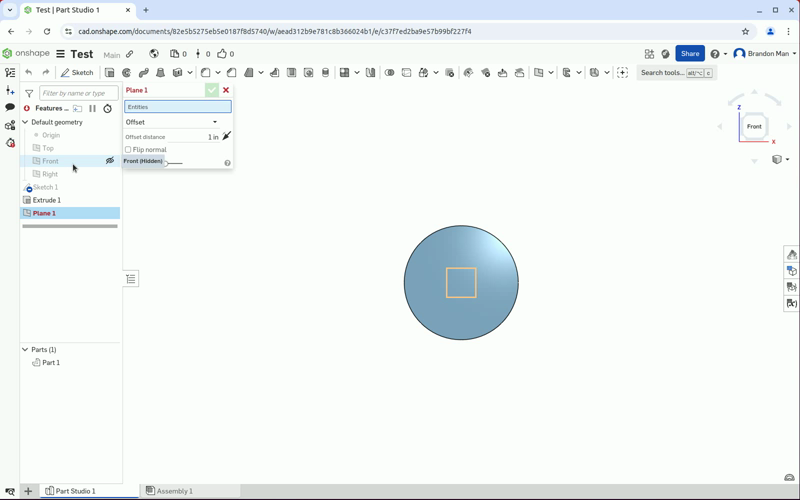
click(73, 163)
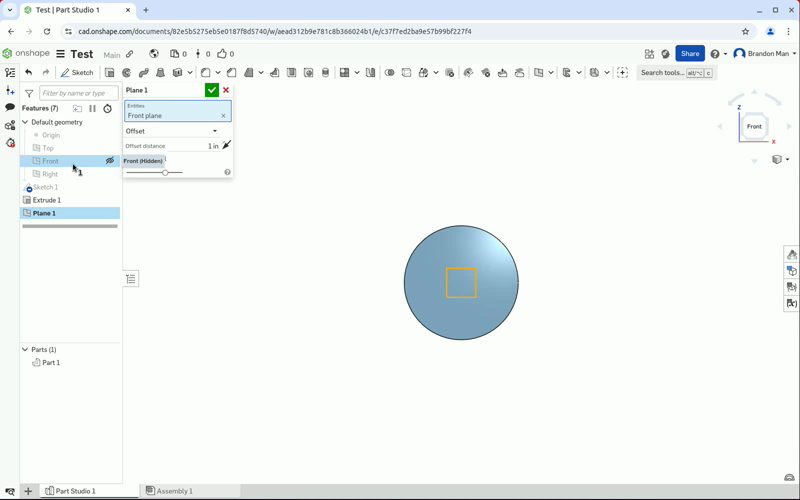
key(tab, 2)
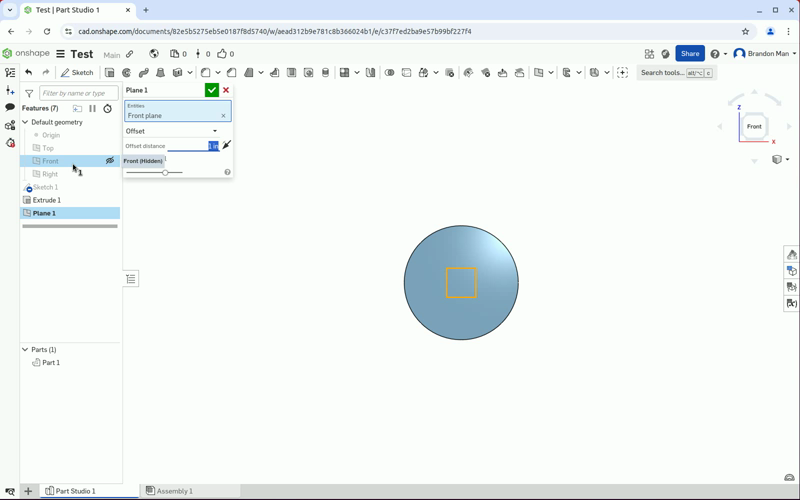
text(5.792)
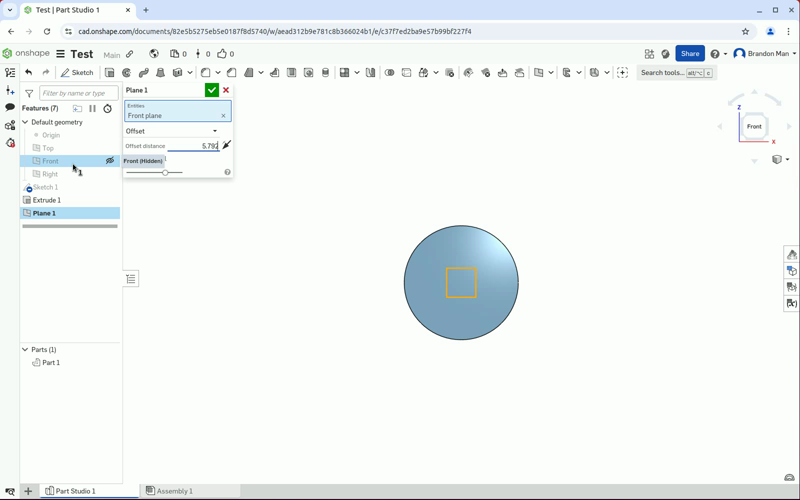
key(enter, 2)
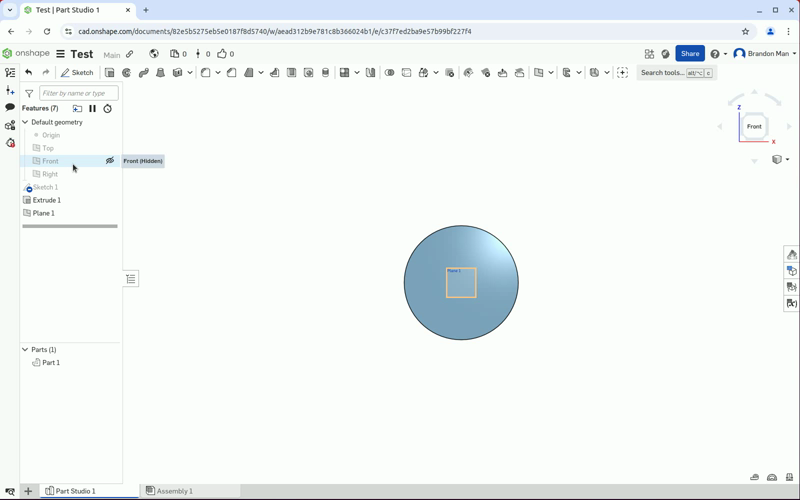
key(shift+s)
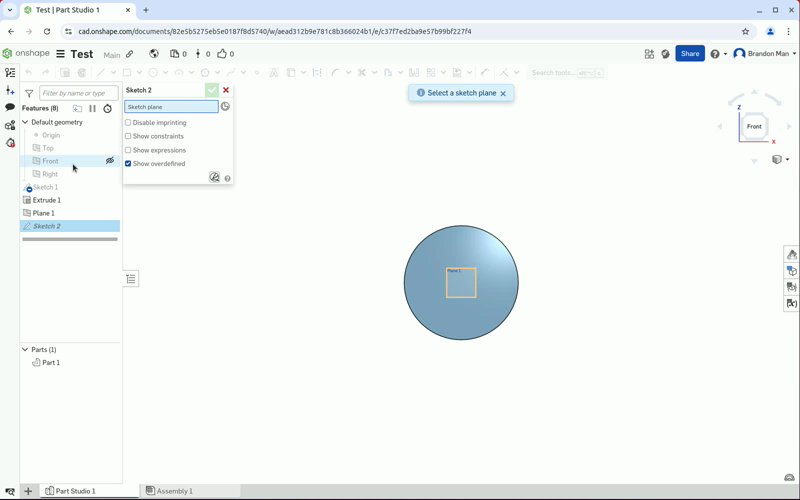
mouse_move(73, 215)
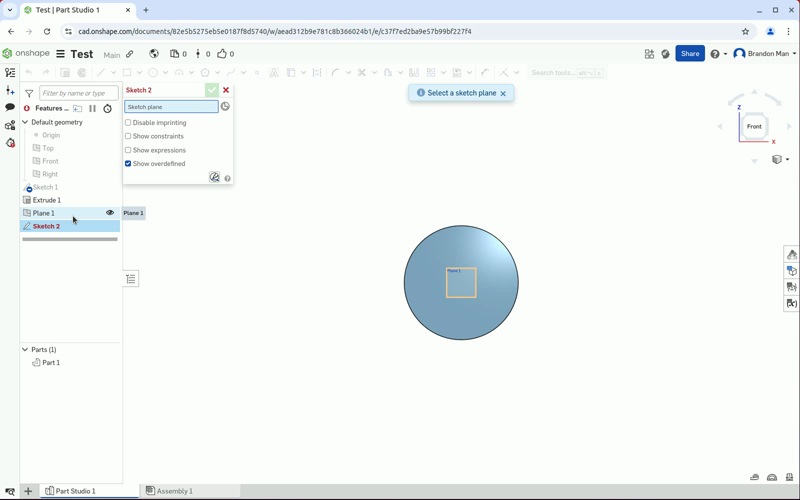
click(73, 215)
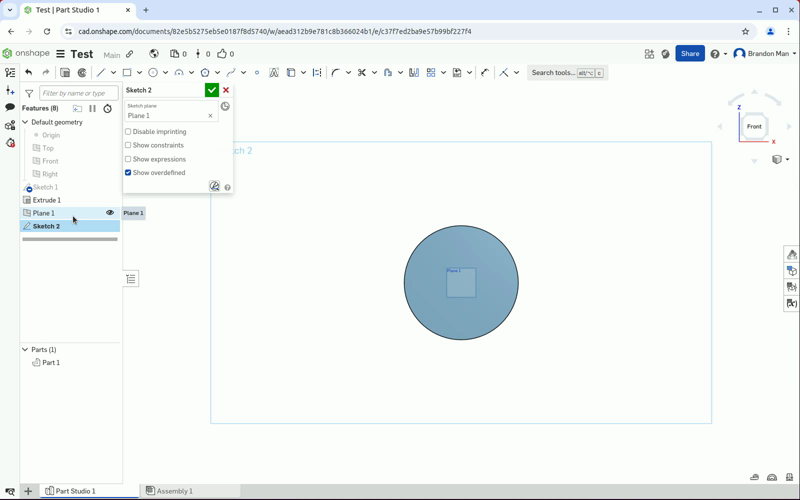
mouse_move(73, 352)
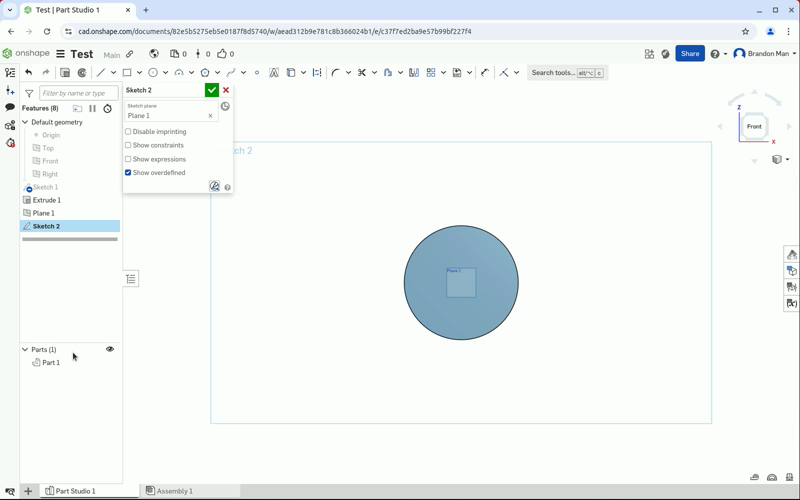
key(y)
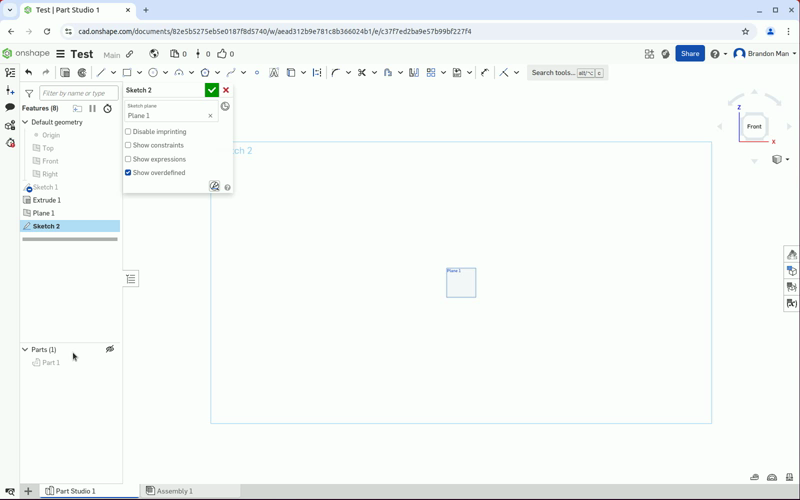
key(c)
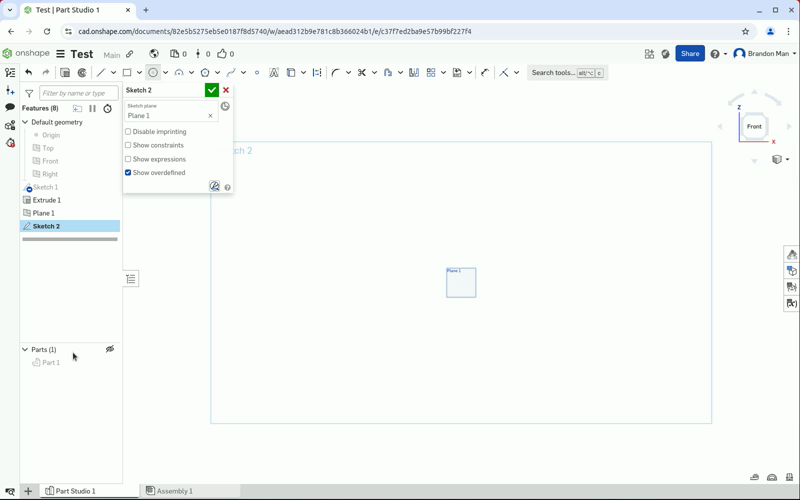
key_down(shift)
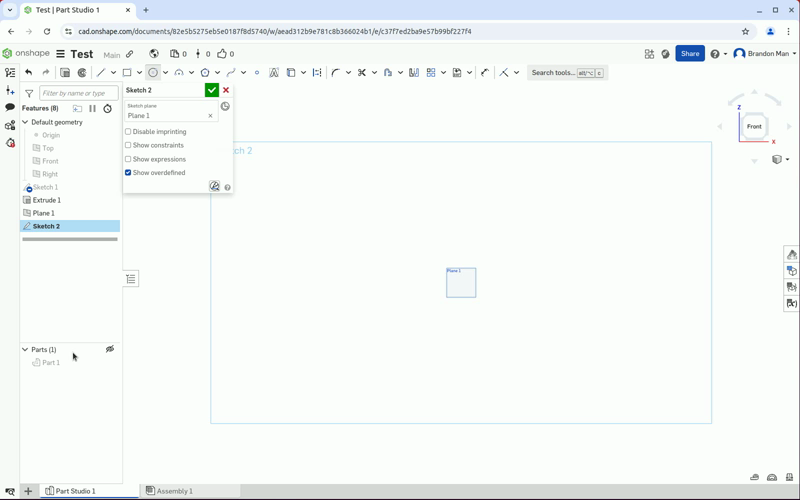
mouse_move(461, 282)
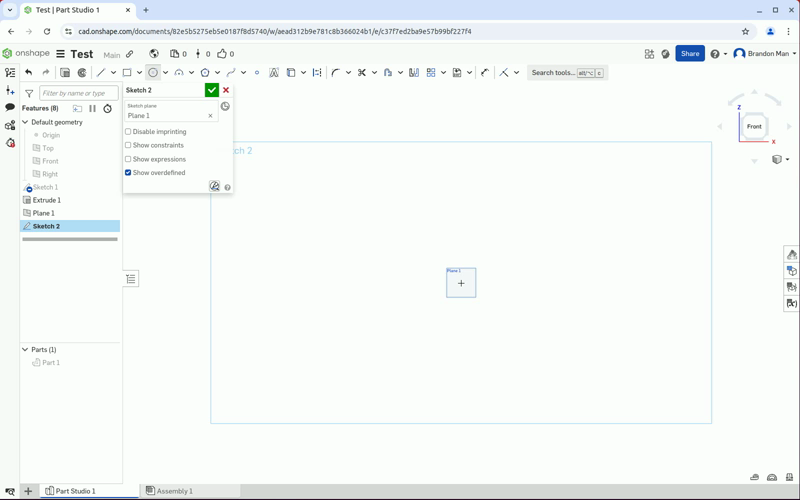
click(461, 282)
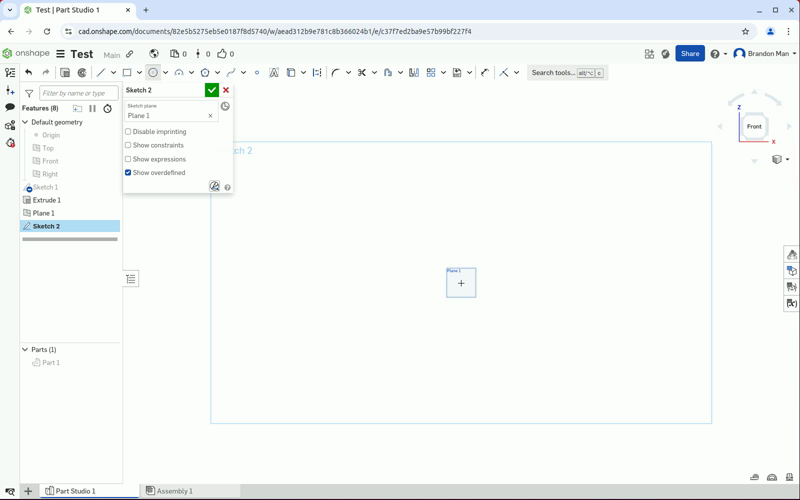
key_up(shift)
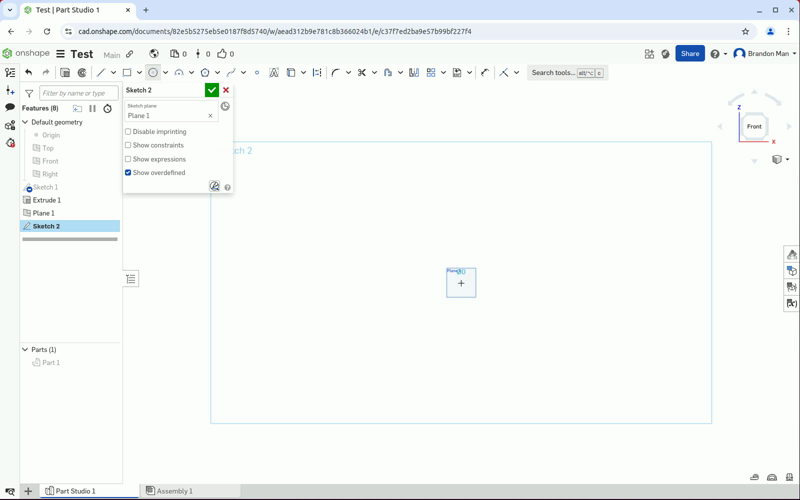
mouse_move(511, 282)
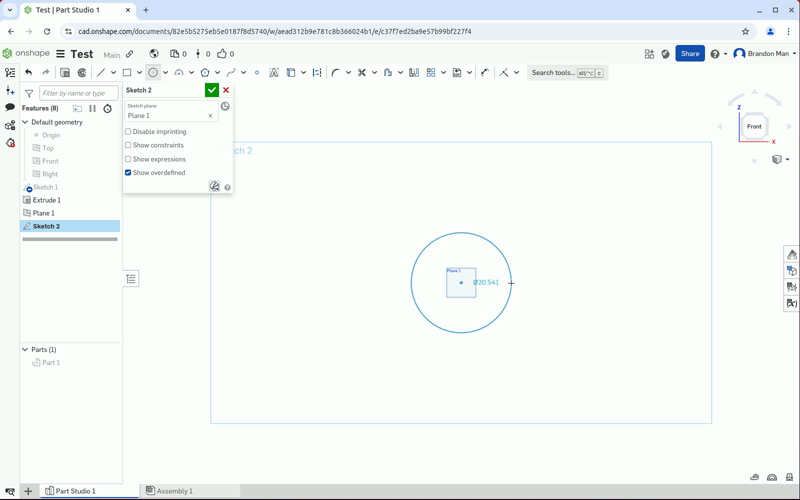
click(511, 282)
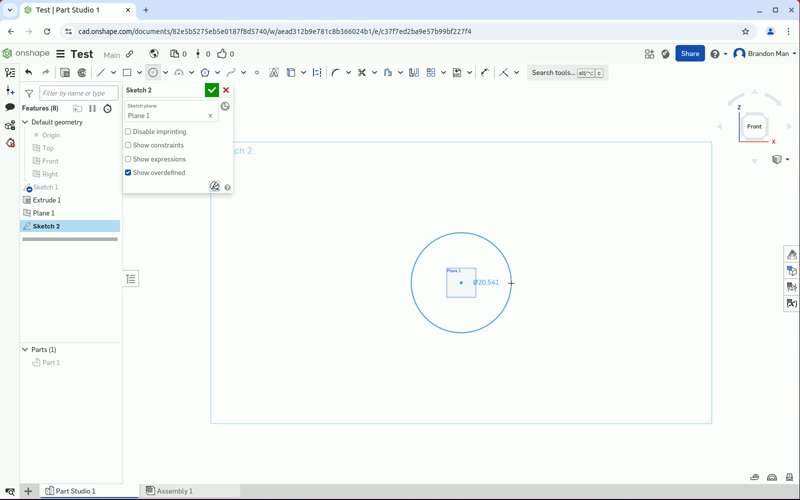
key(esc)
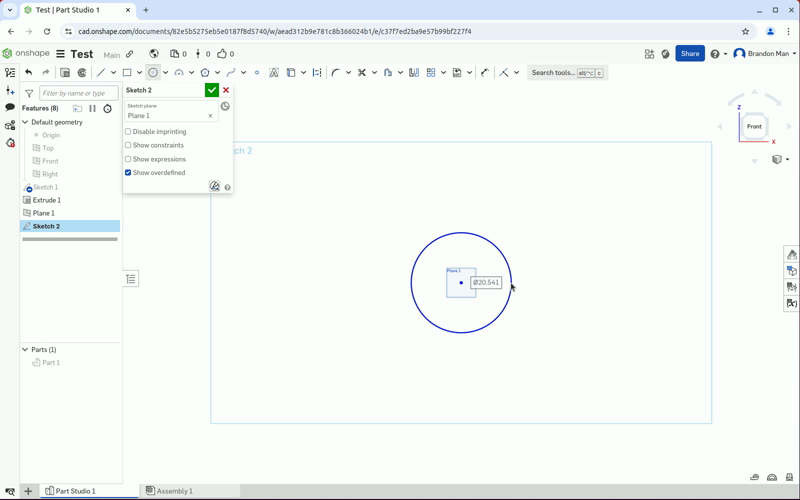
mouse_move(503, 276)
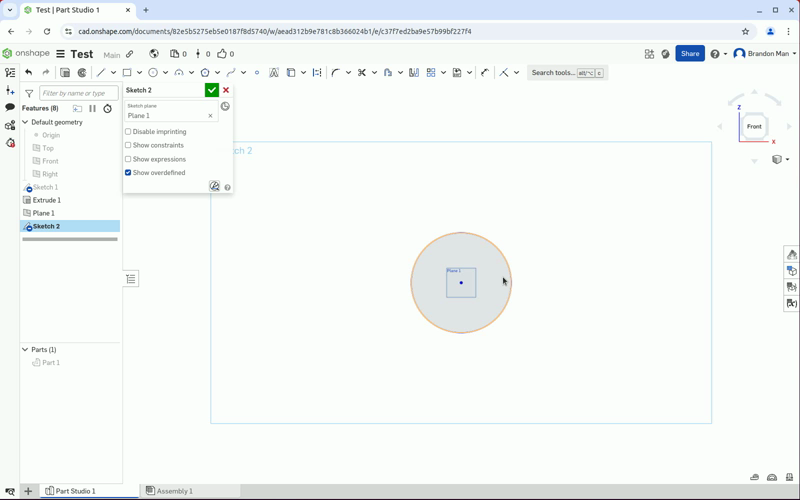
click(503, 276)
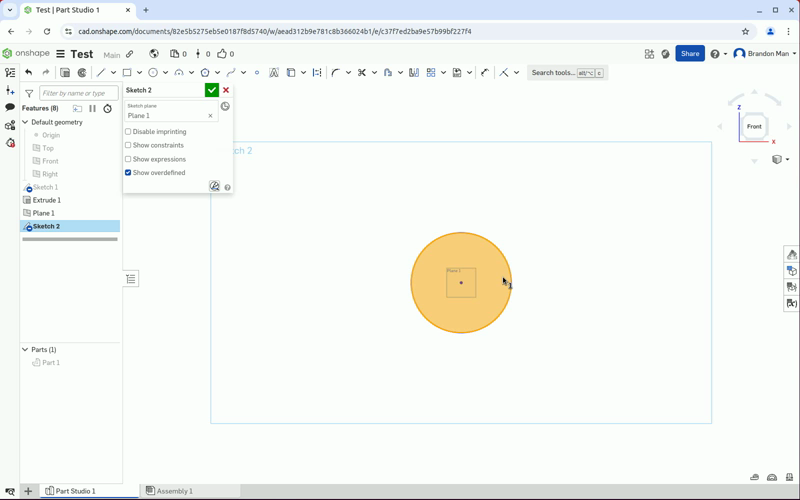
mouse_move(73, 352)
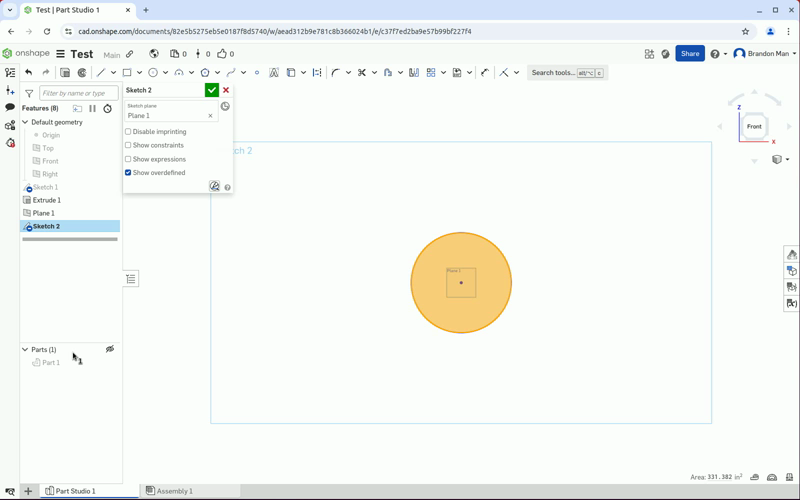
key(shift+y)
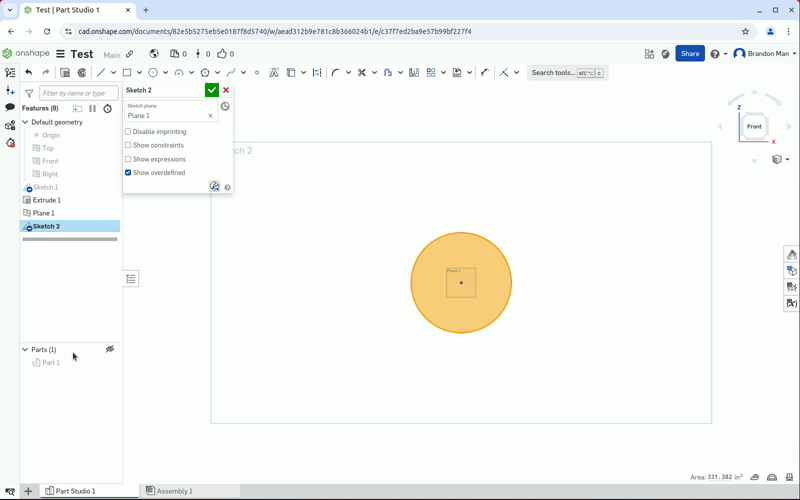
key(shift+e)
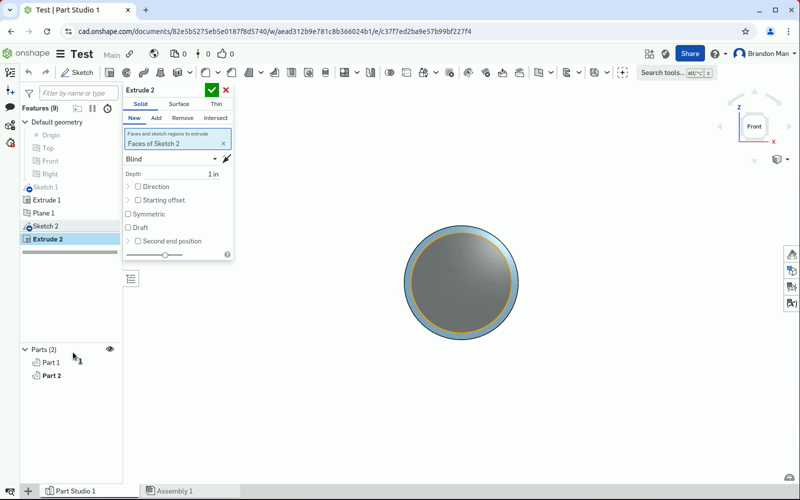
mouse_move(143, 106)
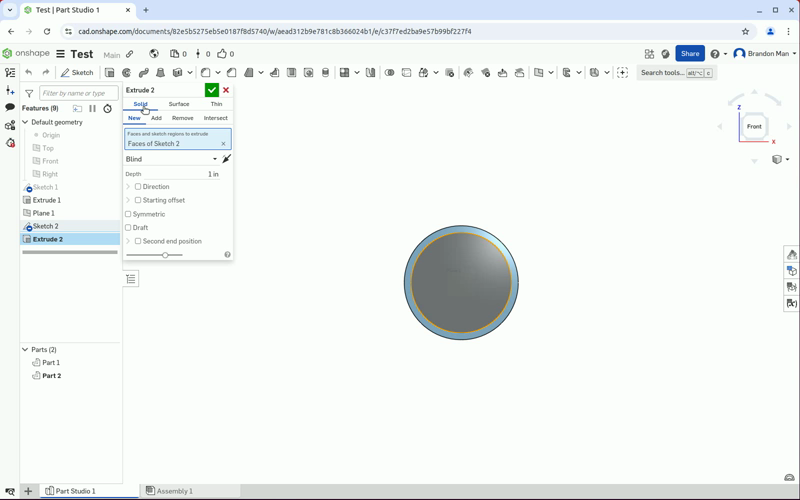
click(143, 106)
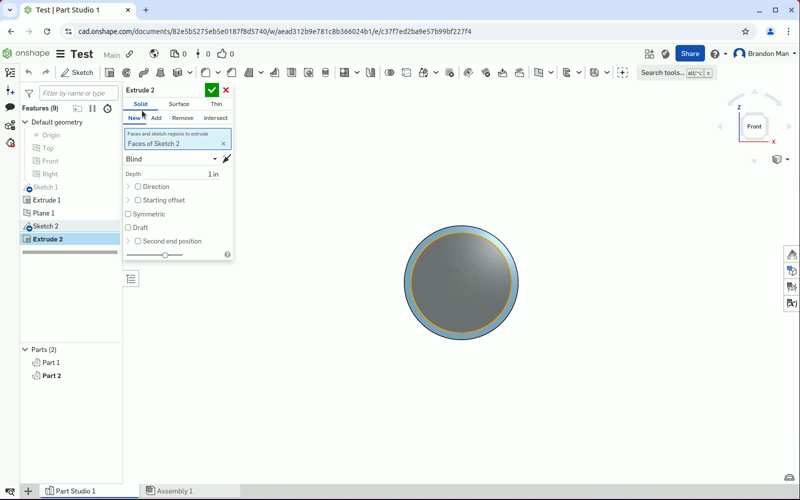
mouse_move(137, 120)
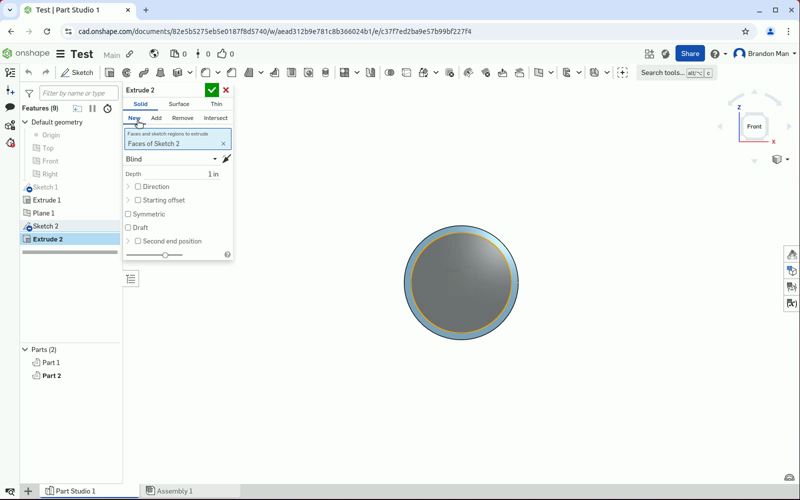
click(137, 120)
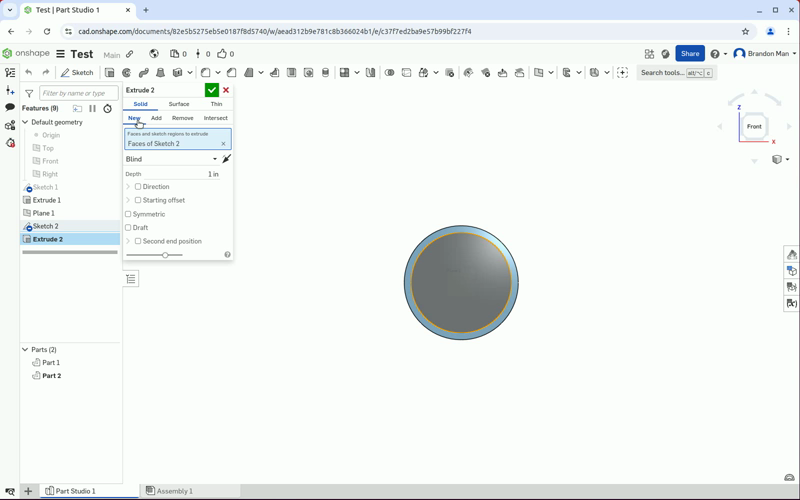
key(tab, 4)
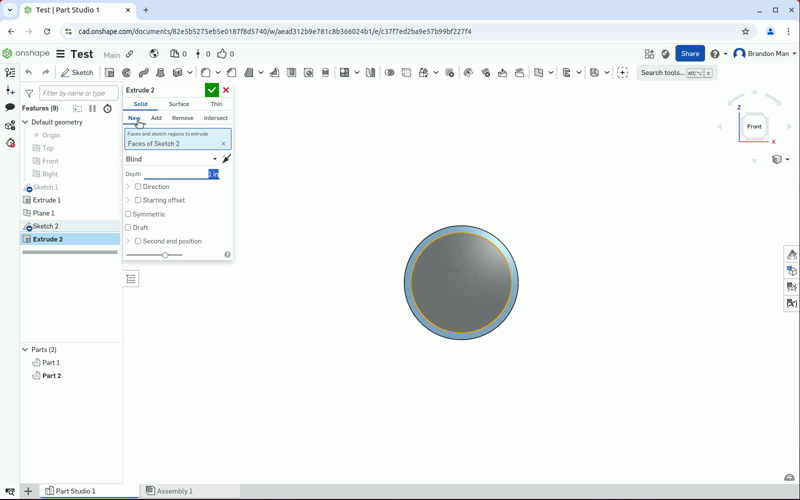
text(17.331)
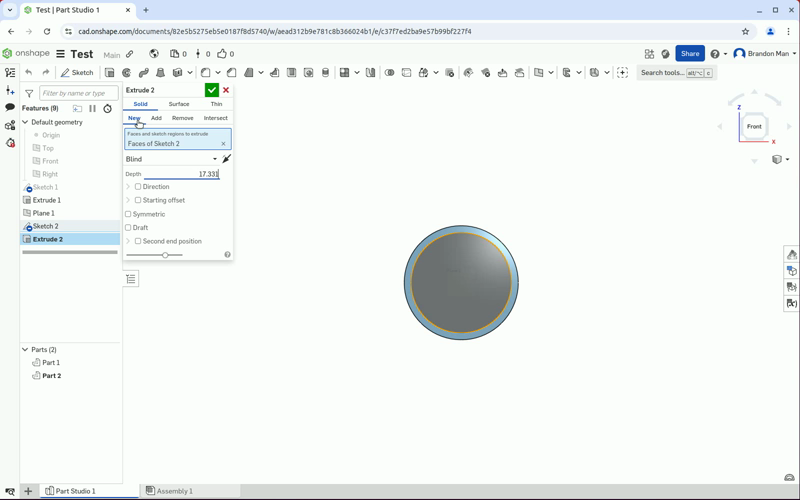
key(enter)
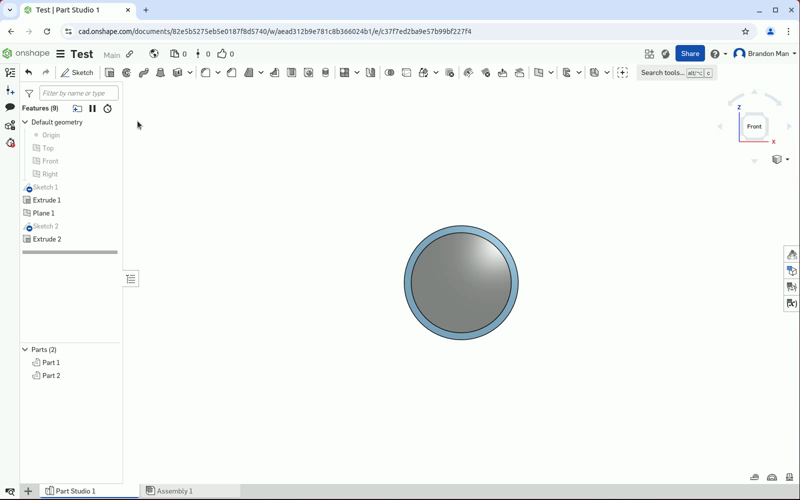
key(shift+h)
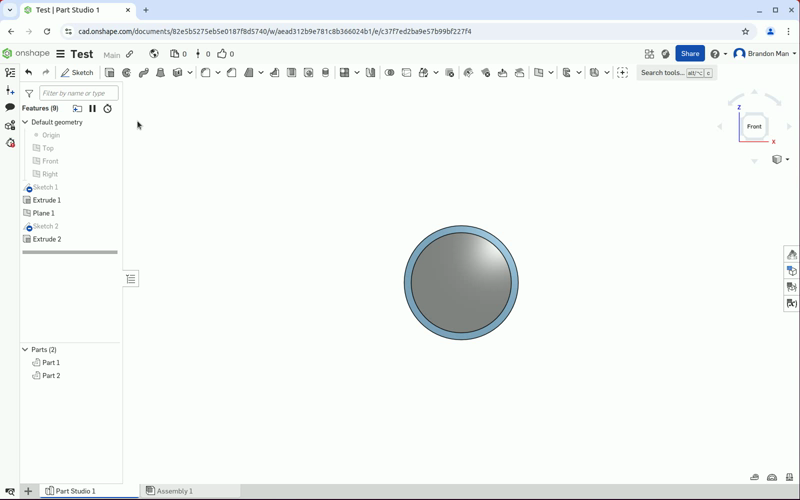
key(shift+h)
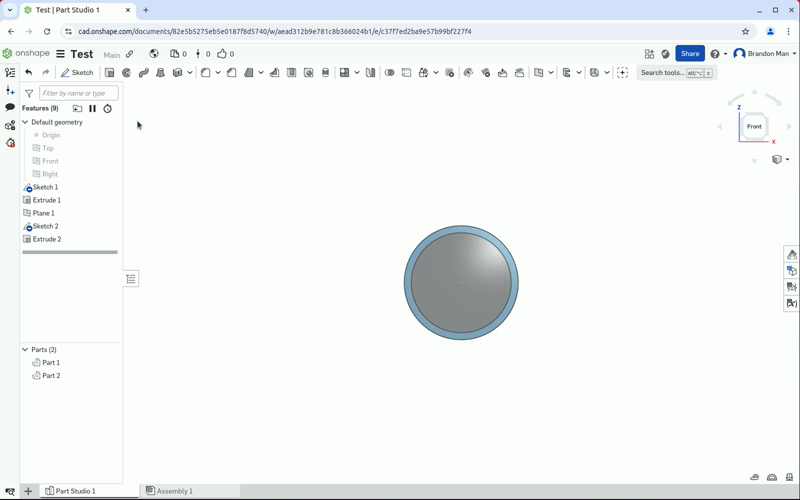
key(shift+7)
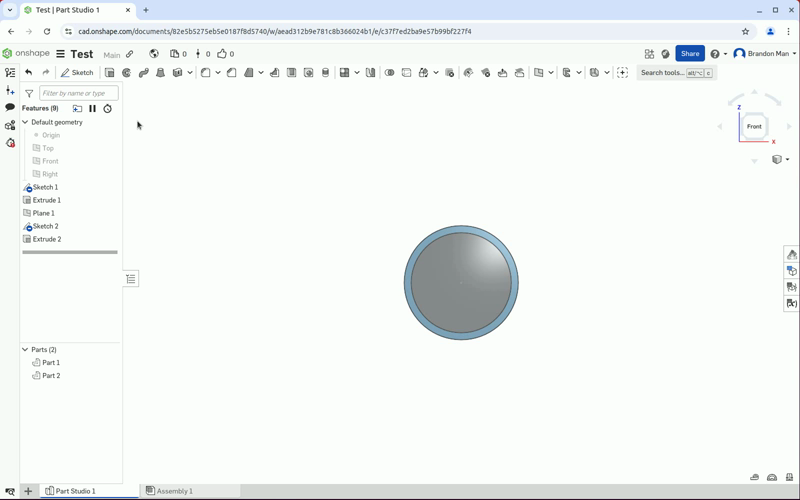
key(left, 2)
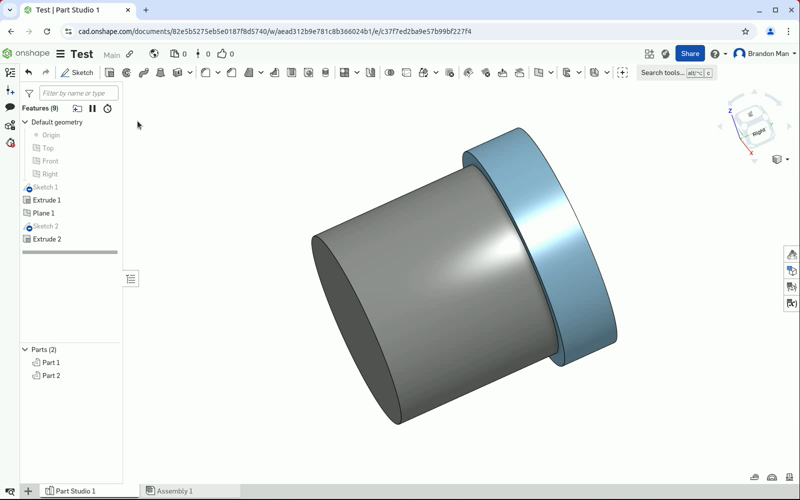
key(down, 2)
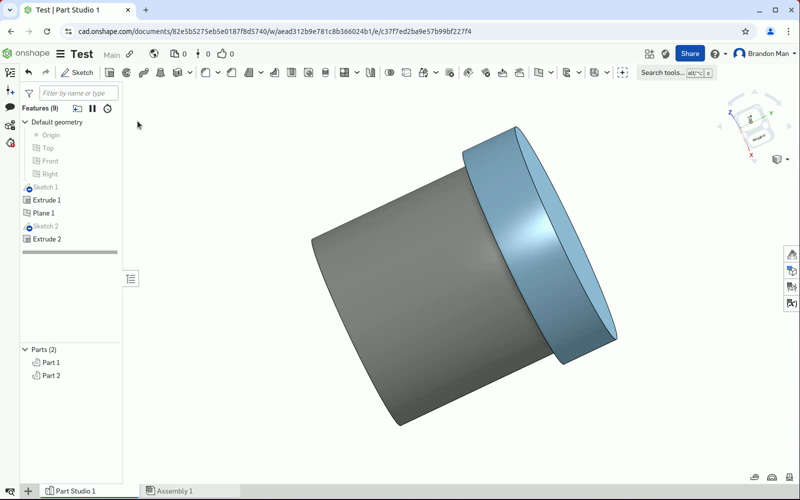
key(up, 2)
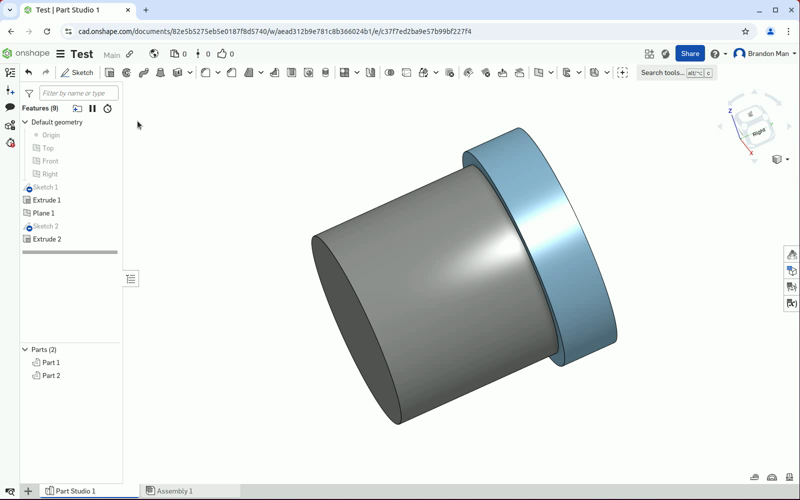
key(right, 2)
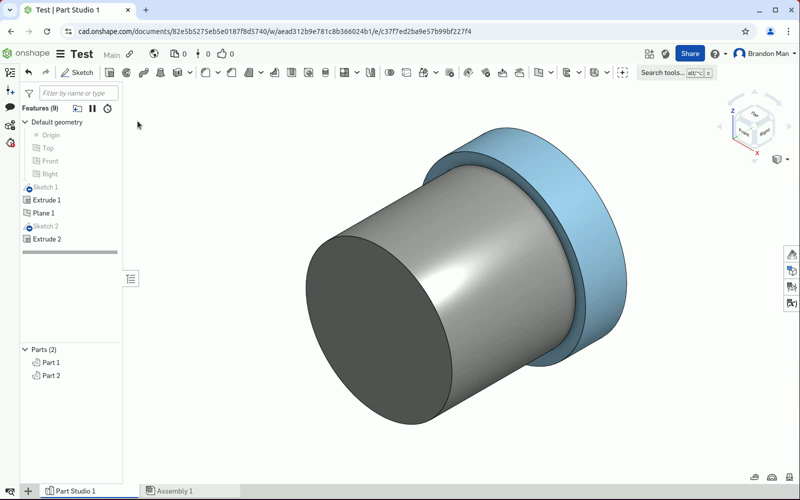
mouse_move(73, 189)
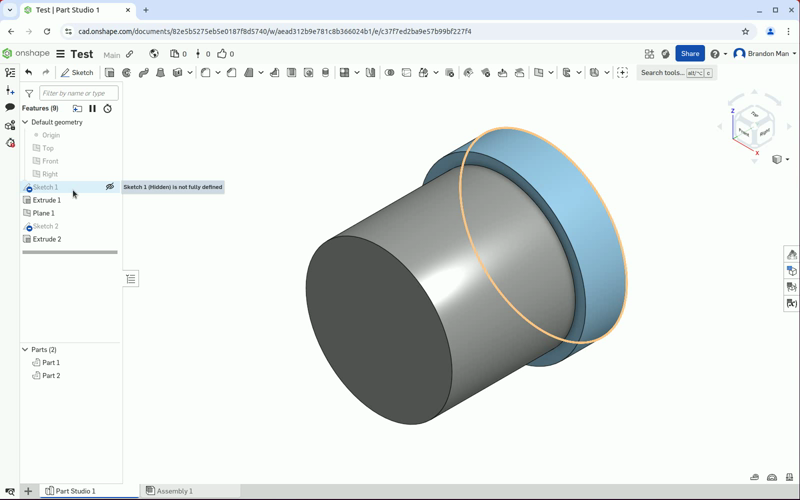
click(73, 189)